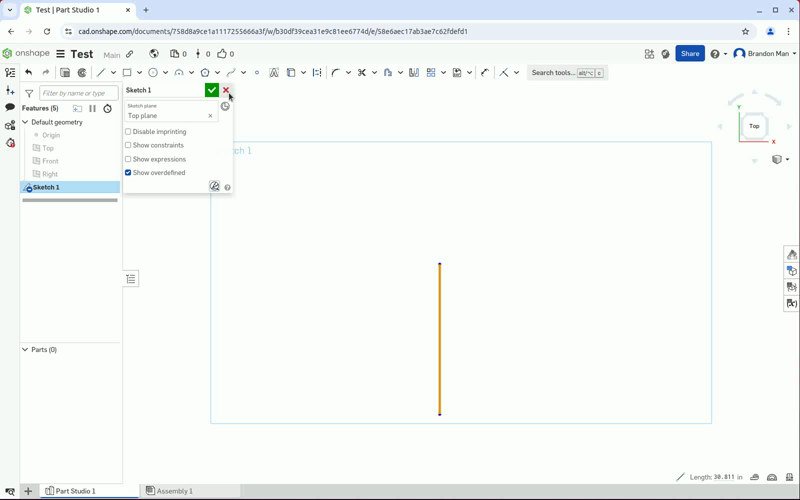
key(shift+h)
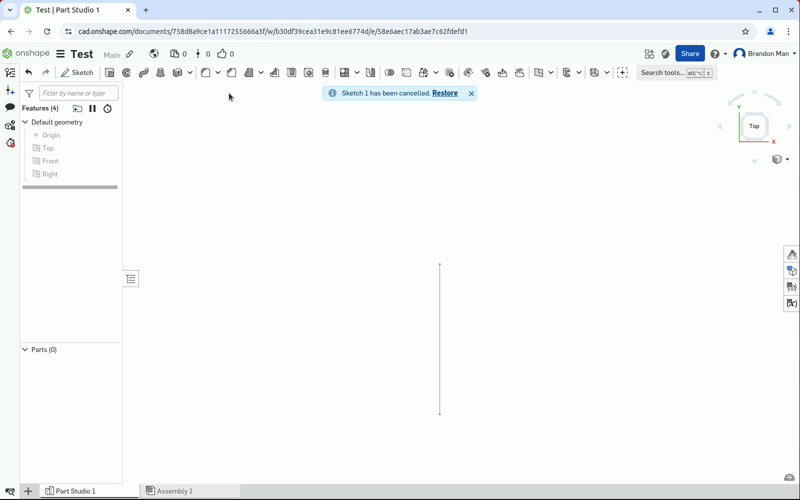
mouse_move(73, 352)
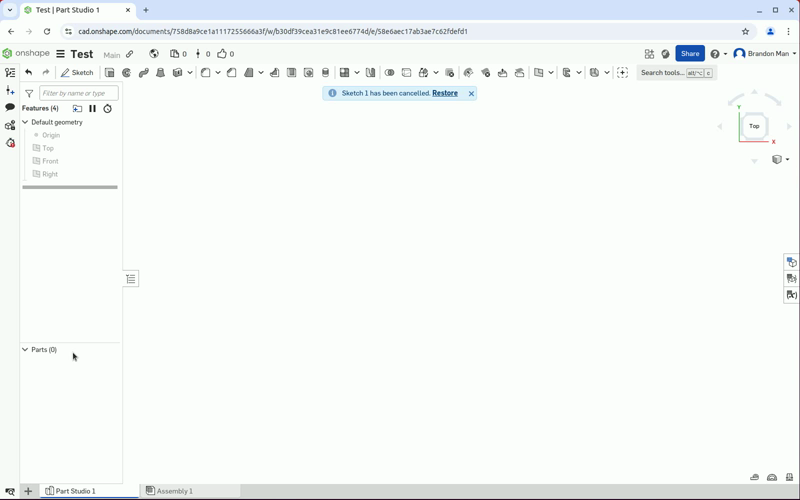
key(y)
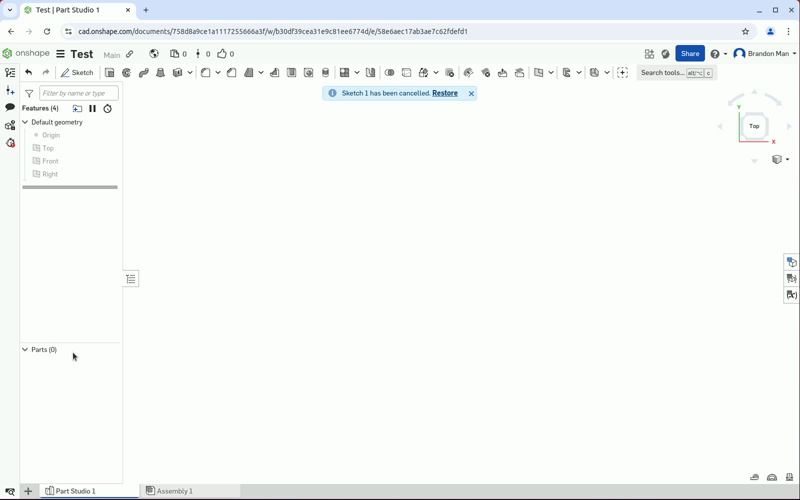
key(shift+p)
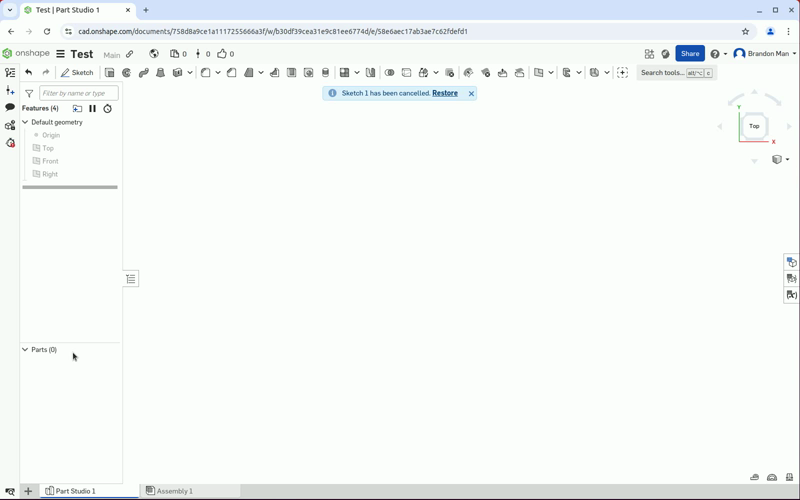
key(space)
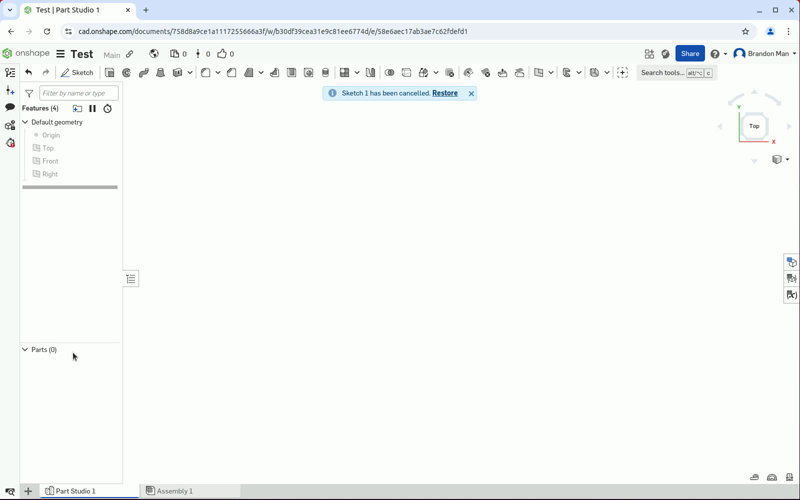
key_down(shift)
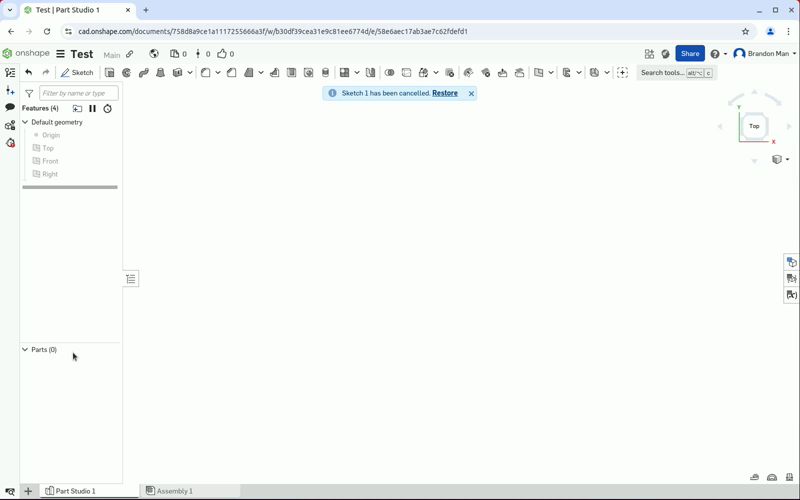
key(up)
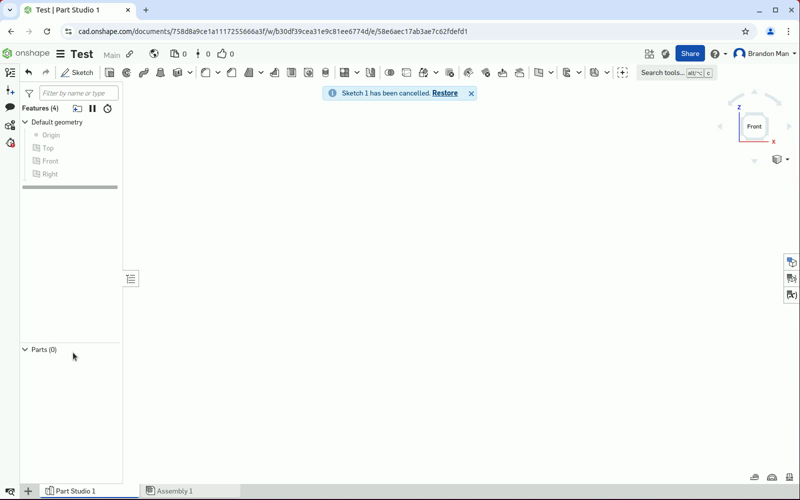
key_up(shift)
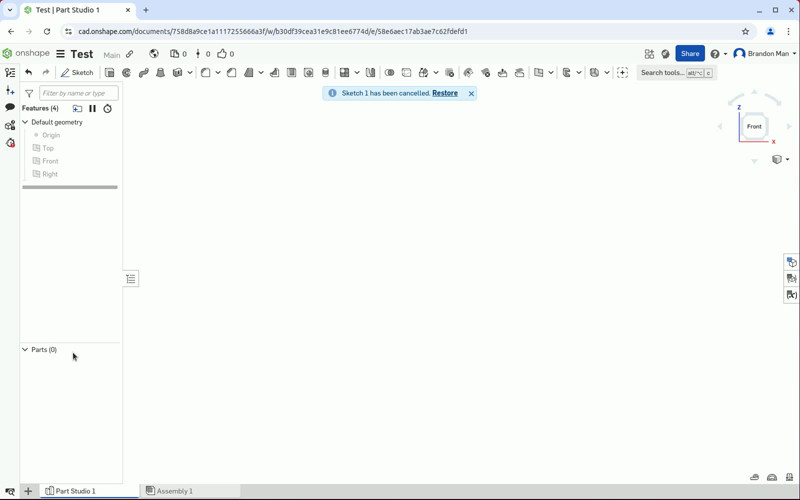
mouse_move(73, 352)
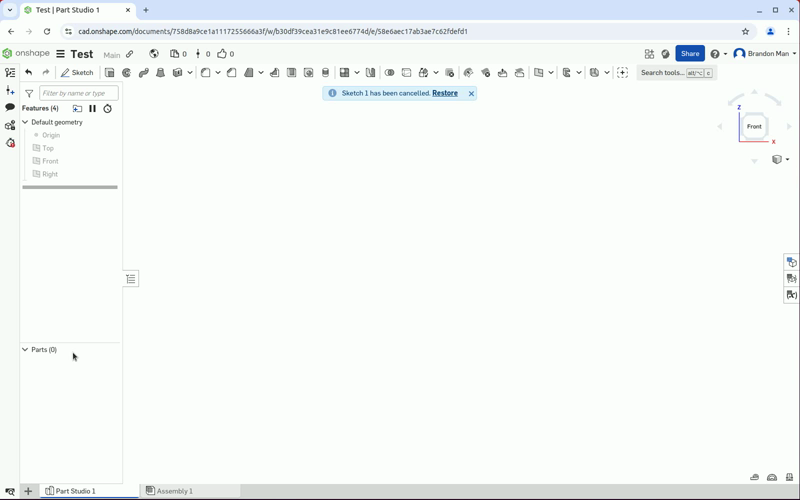
key(shift+y)
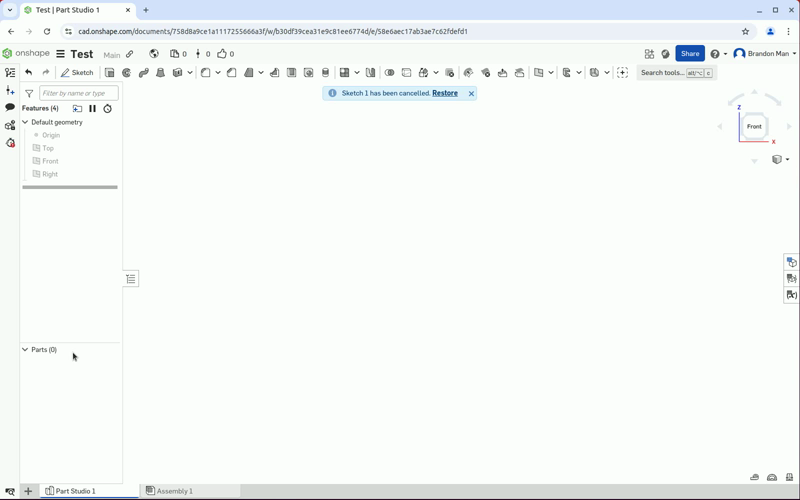
key(shift+s)
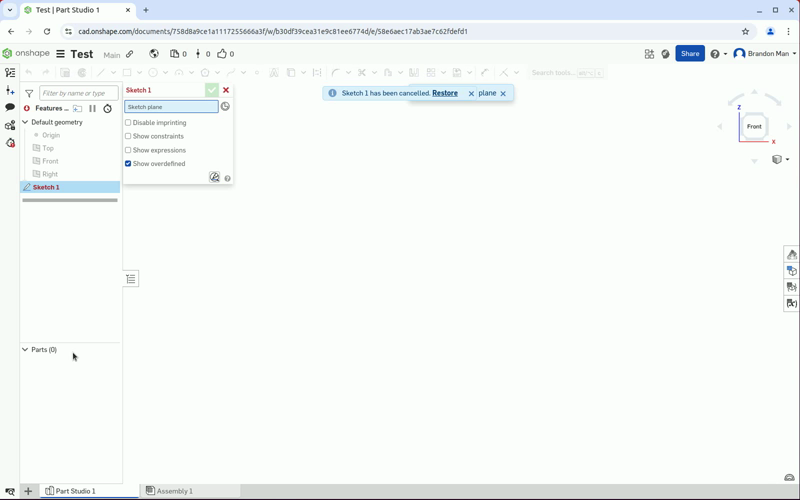
mouse_move(73, 163)
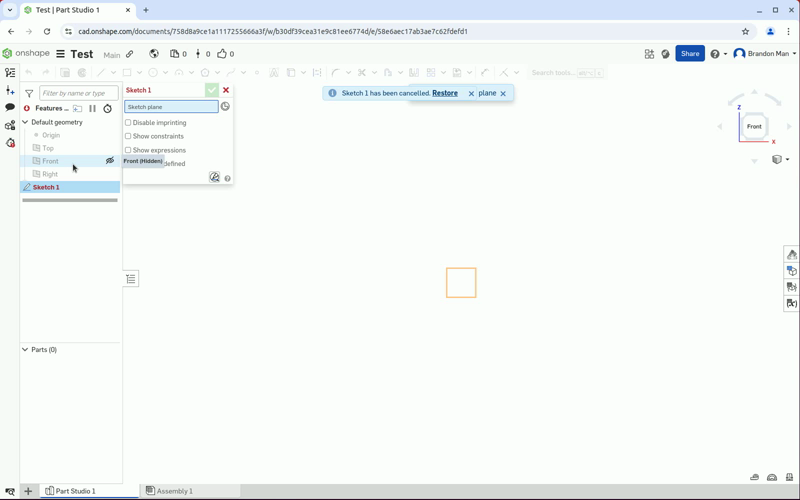
click(73, 163)
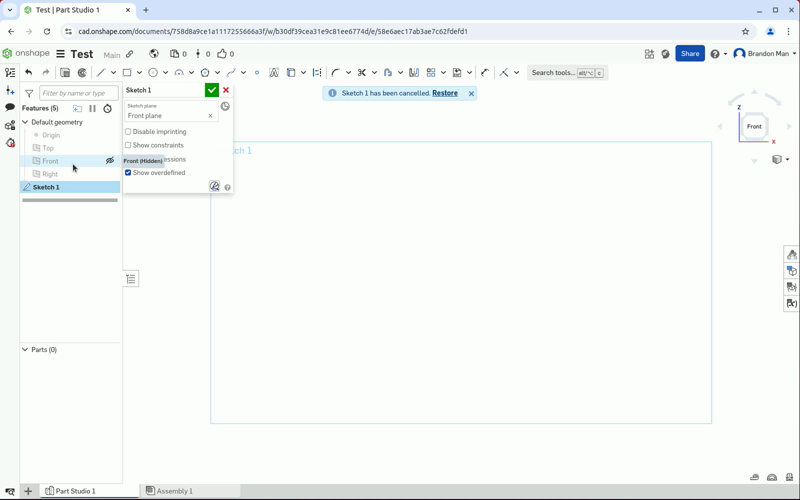
mouse_move(73, 352)
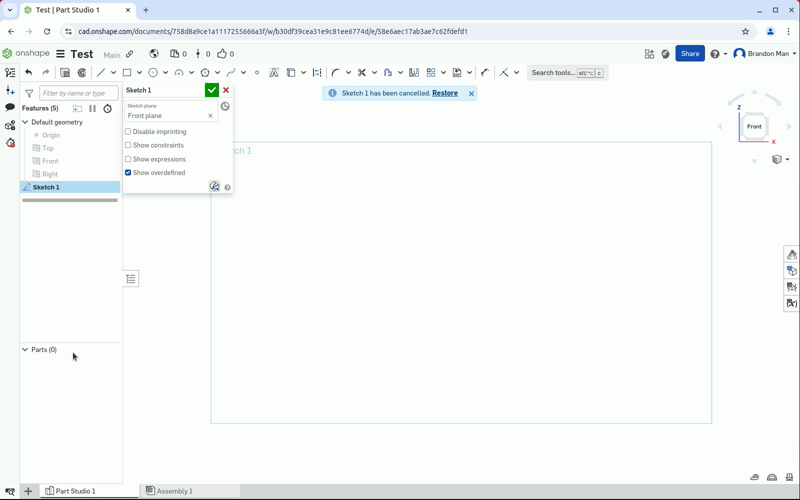
key(y)
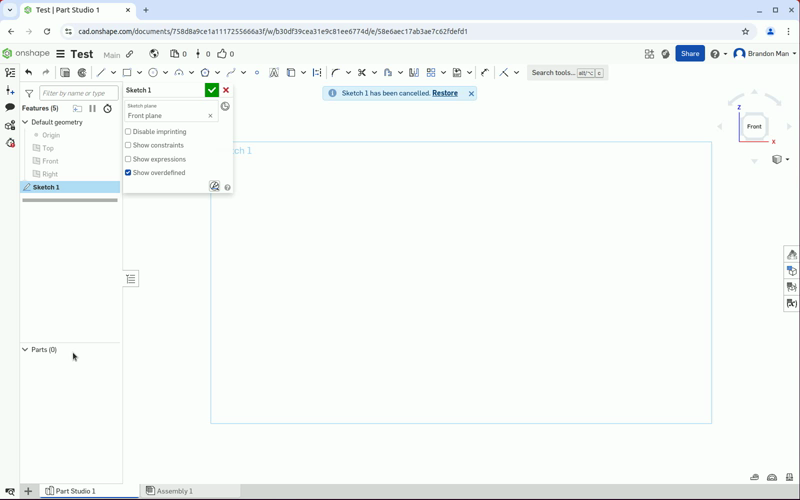
key(c)
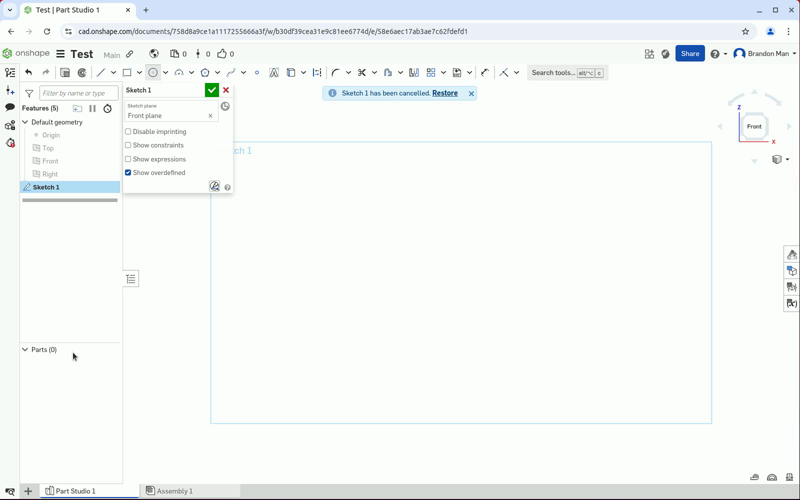
key_down(shift)
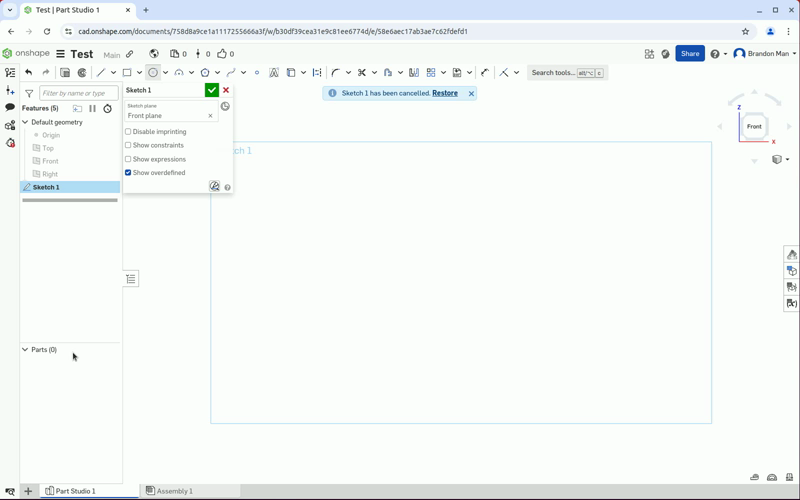
mouse_move(479, 282)
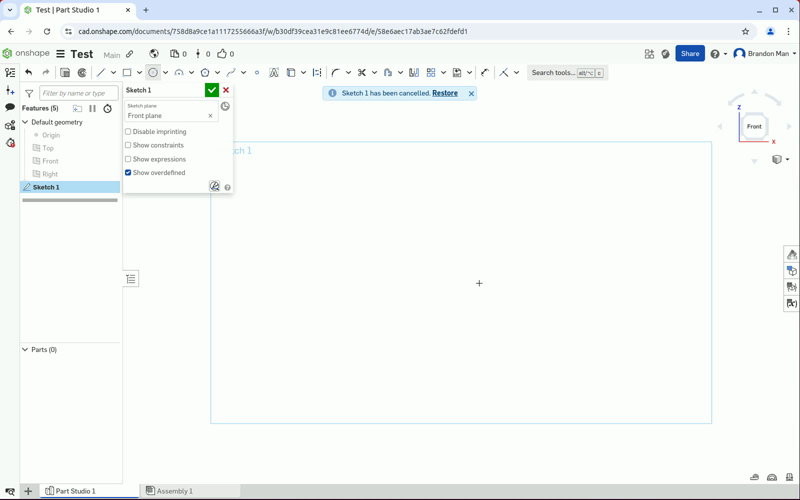
click(479, 282)
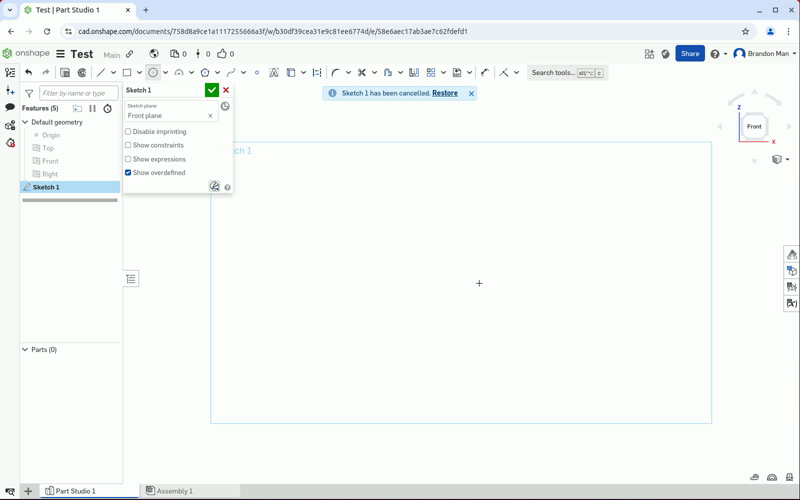
key_up(shift)
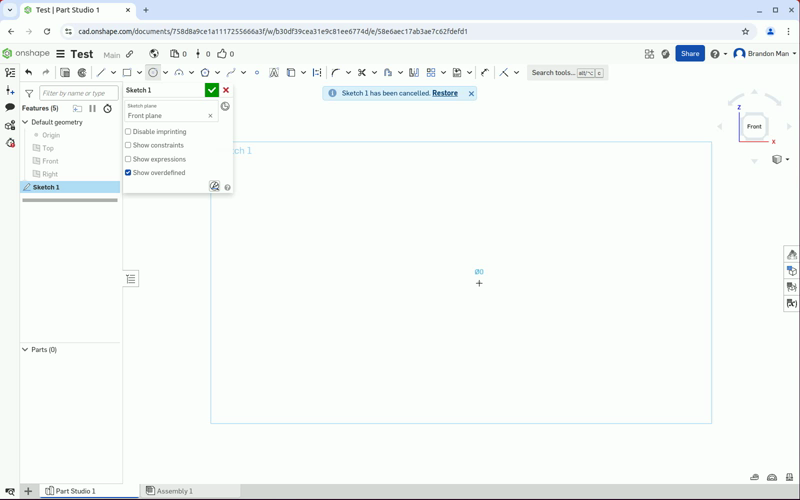
mouse_move(532, 282)
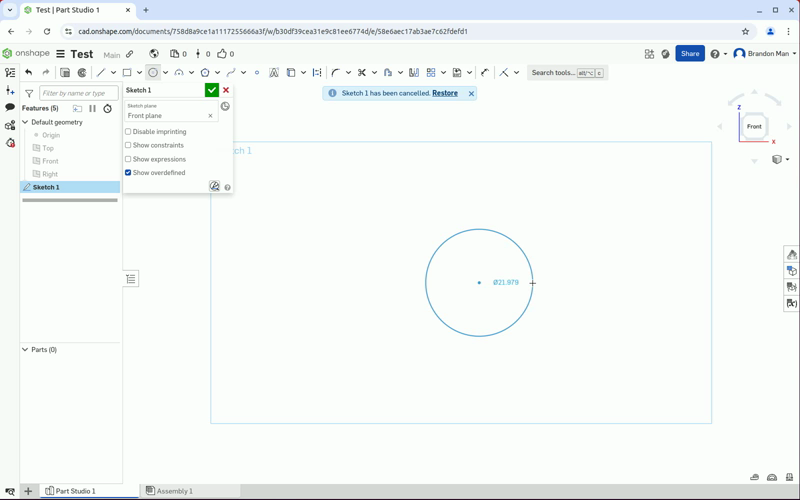
click(532, 282)
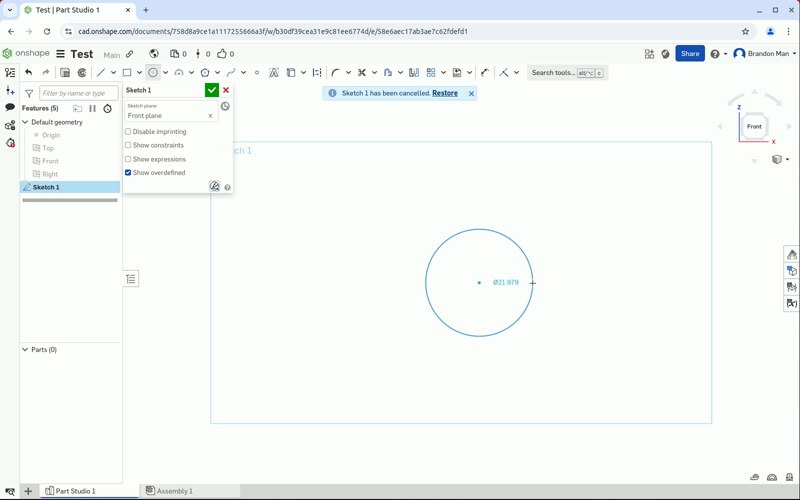
key(esc)
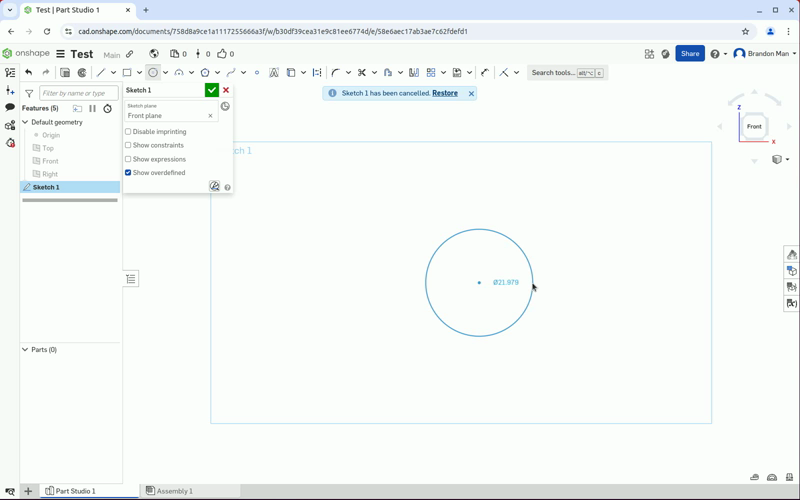
mouse_move(524, 275)
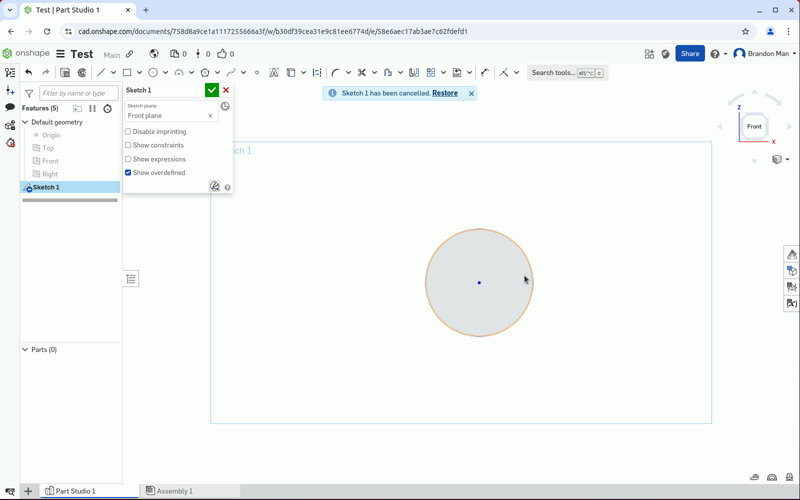
click(524, 275)
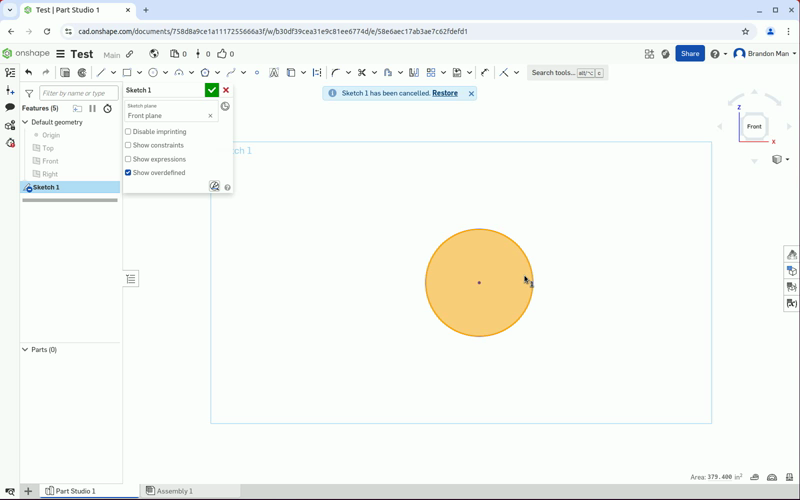
mouse_move(73, 352)
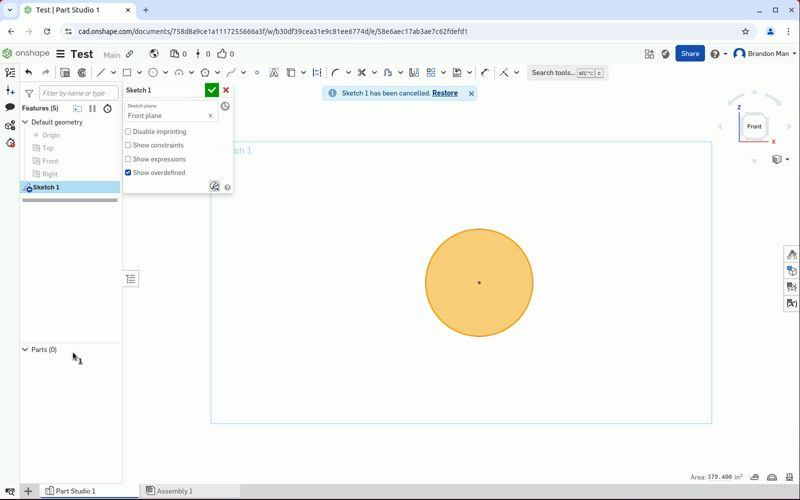
key(shift+y)
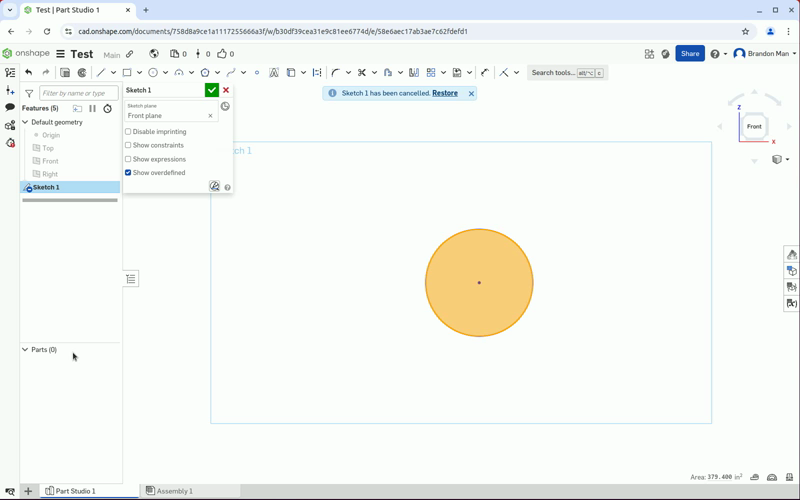
key(shift+e)
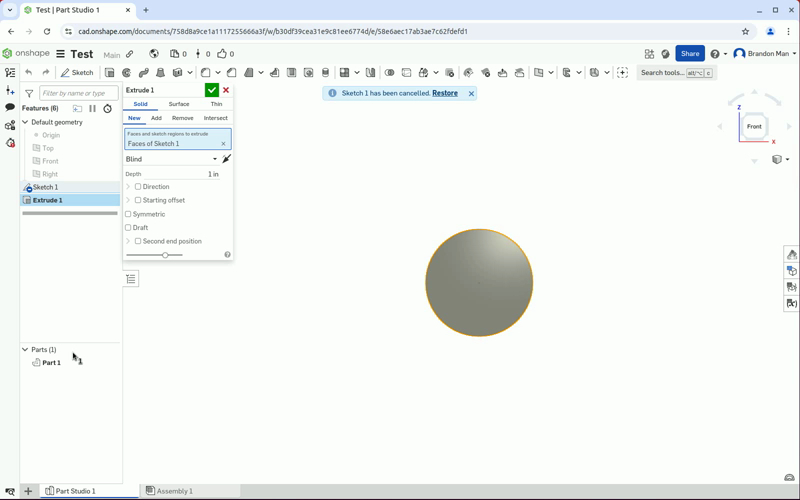
mouse_move(143, 106)
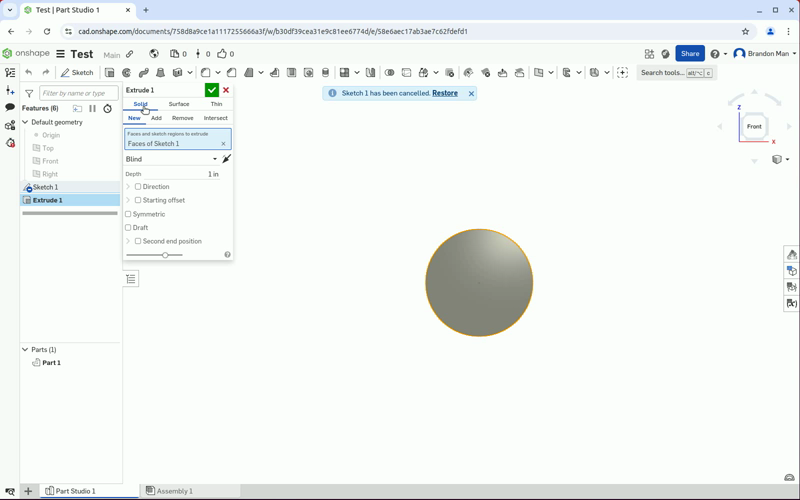
click(143, 106)
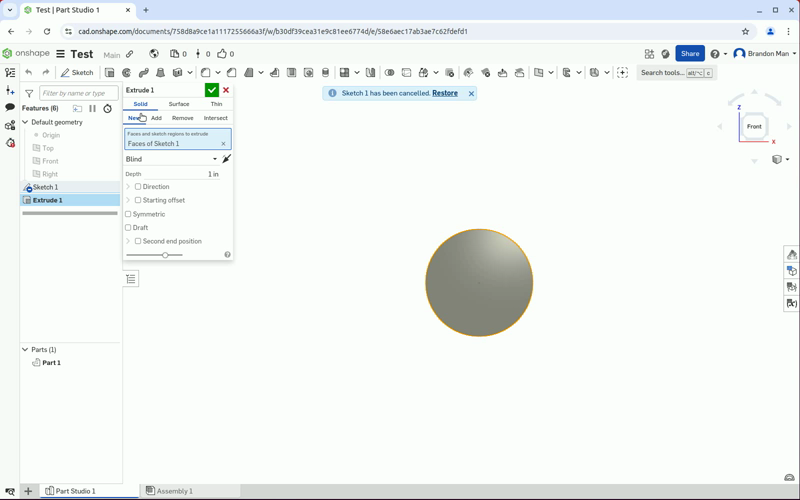
mouse_move(137, 120)
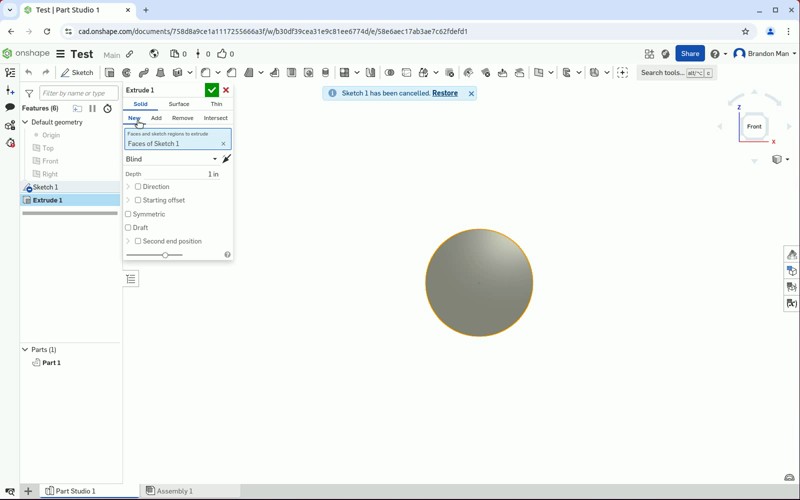
click(137, 120)
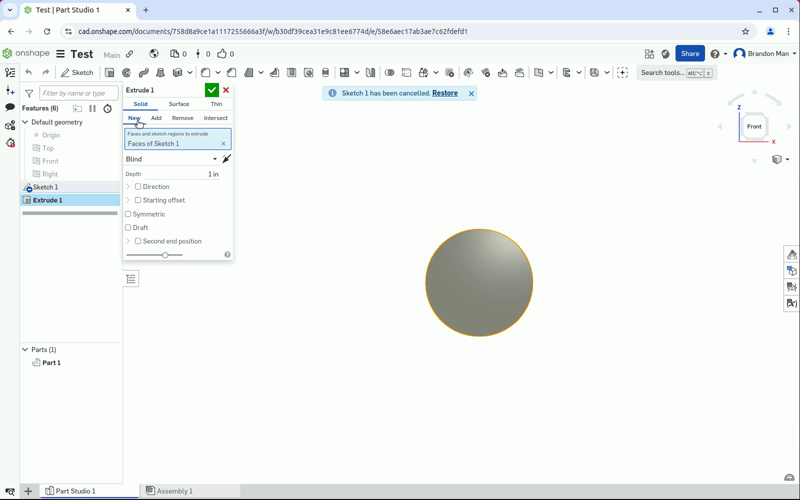
key(tab, 4)
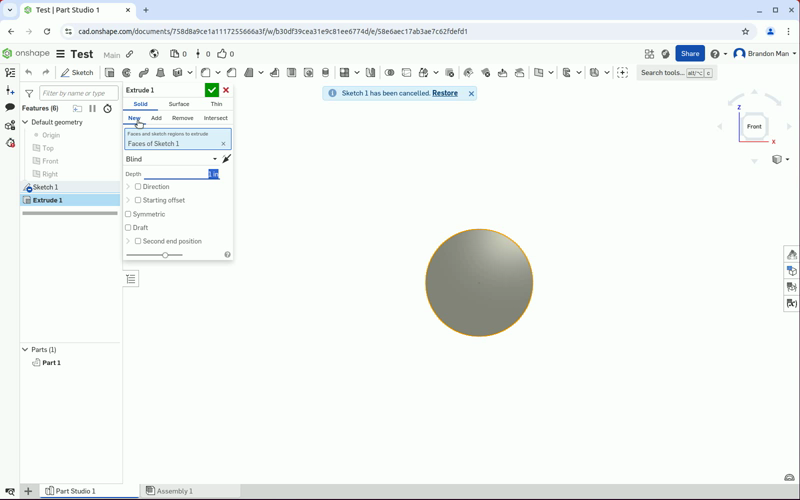
text(6.258)
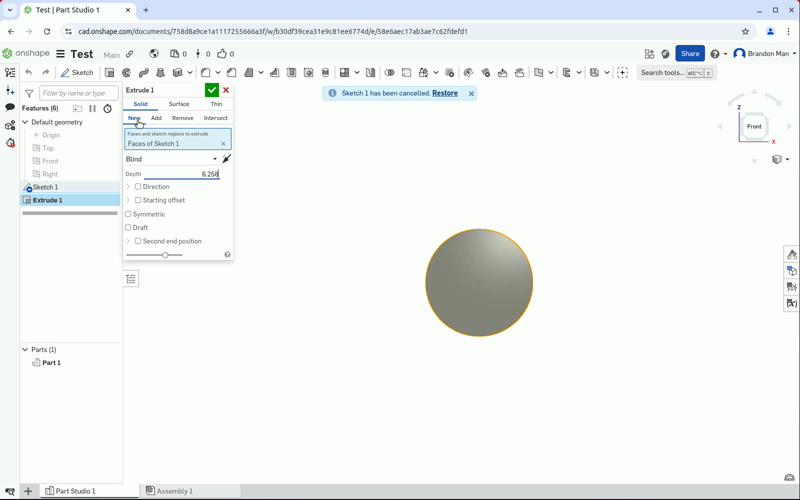
key(enter)
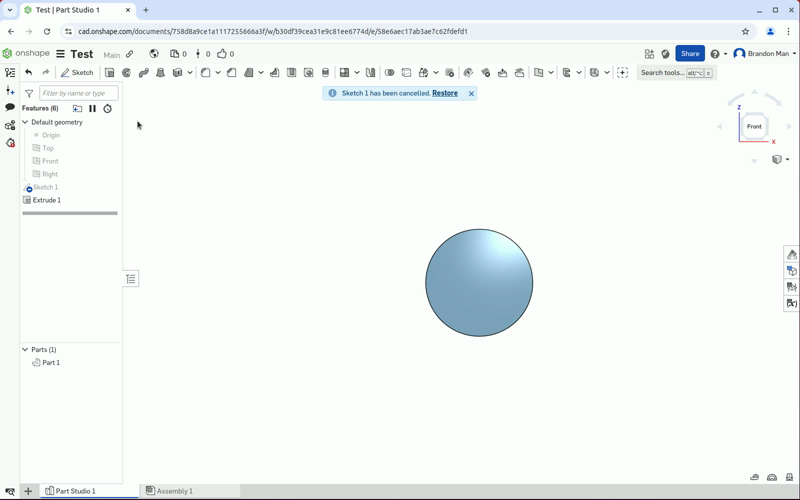
key(shift+h)
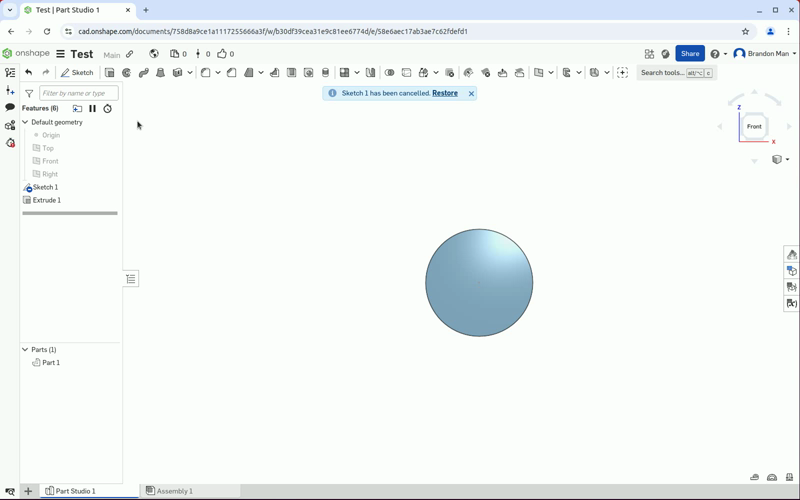
key(shift+h)
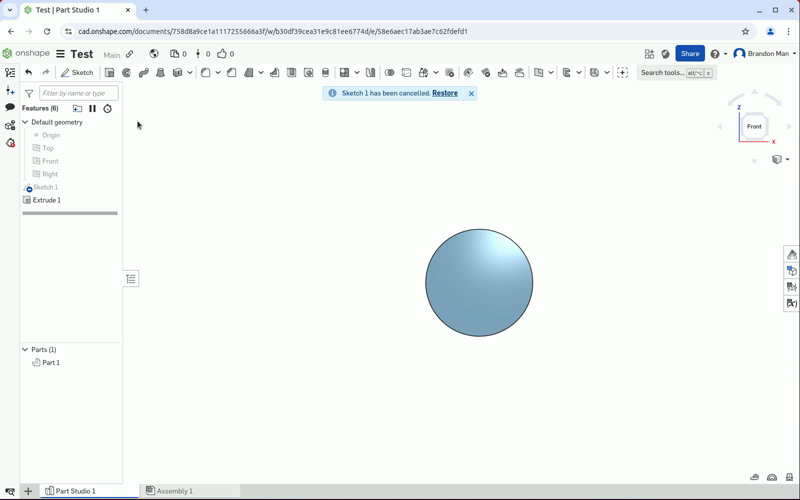
mouse_move(73, 189)
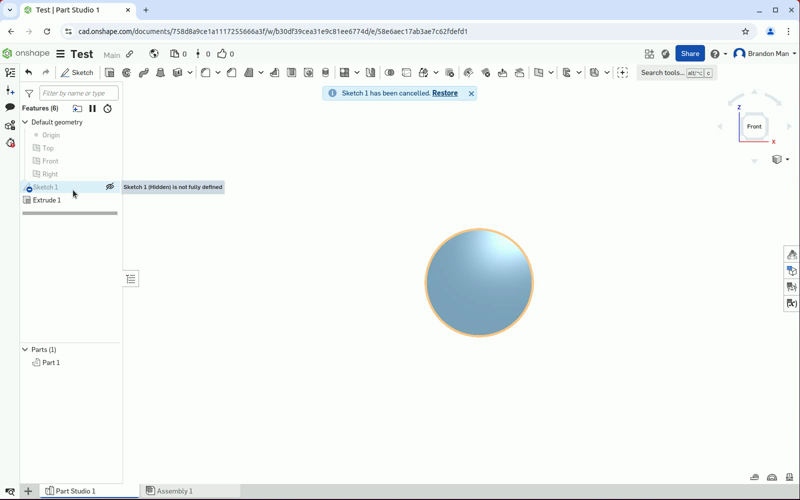
click(73, 189)
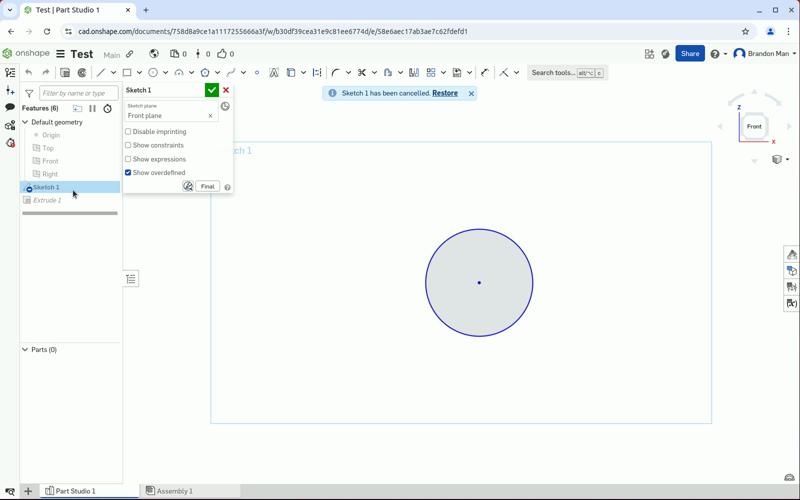
mouse_move(229, 92)
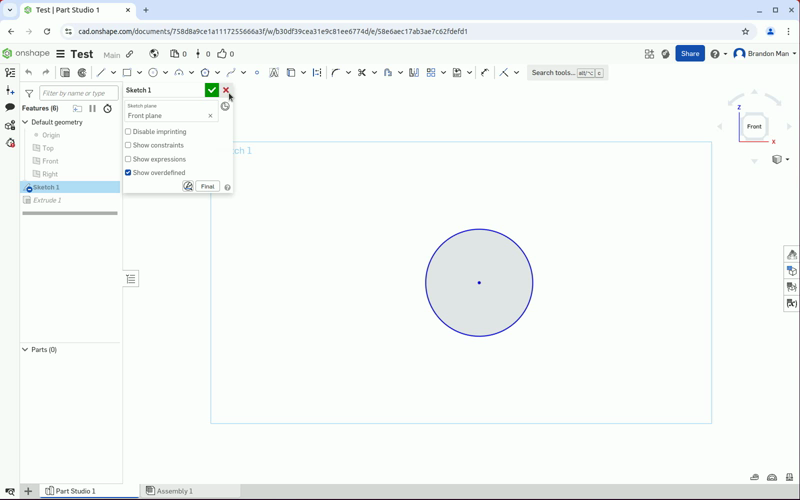
click(229, 92)
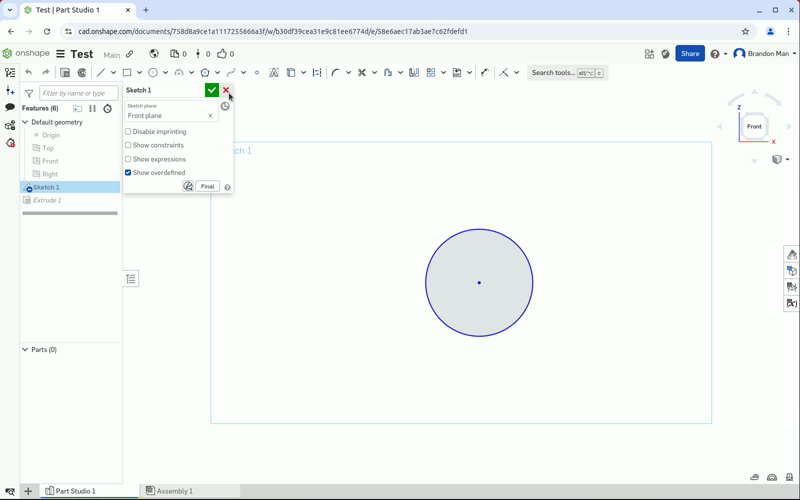
key(shift+s)
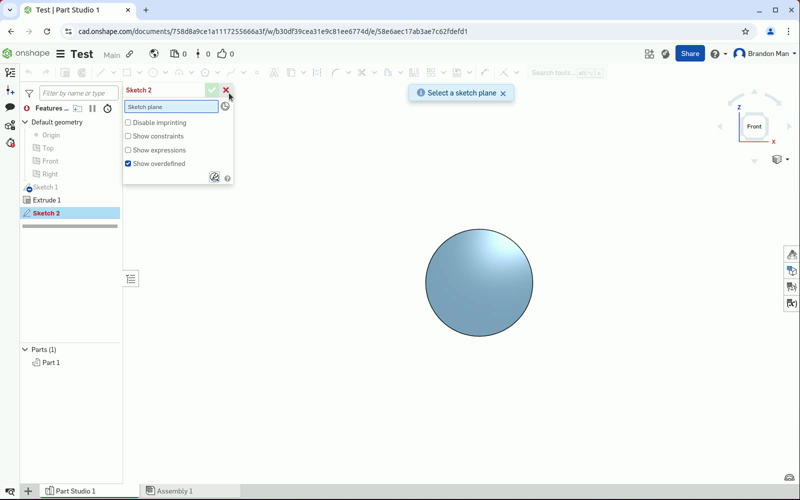
mouse_move(73, 163)
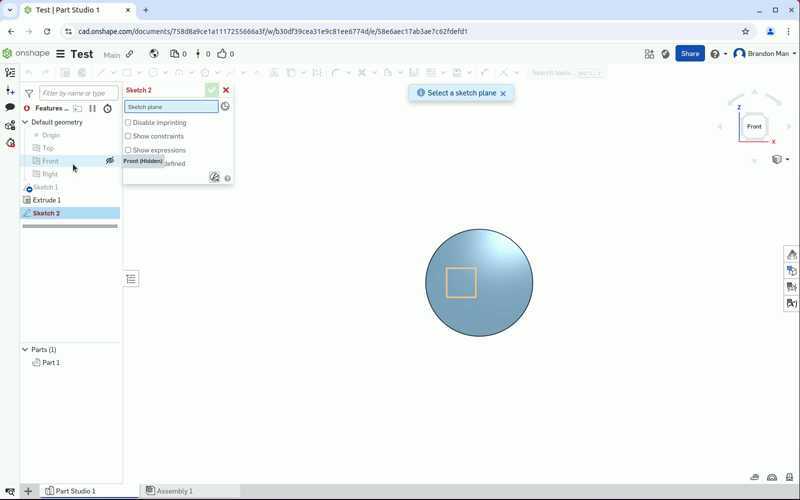
click(73, 163)
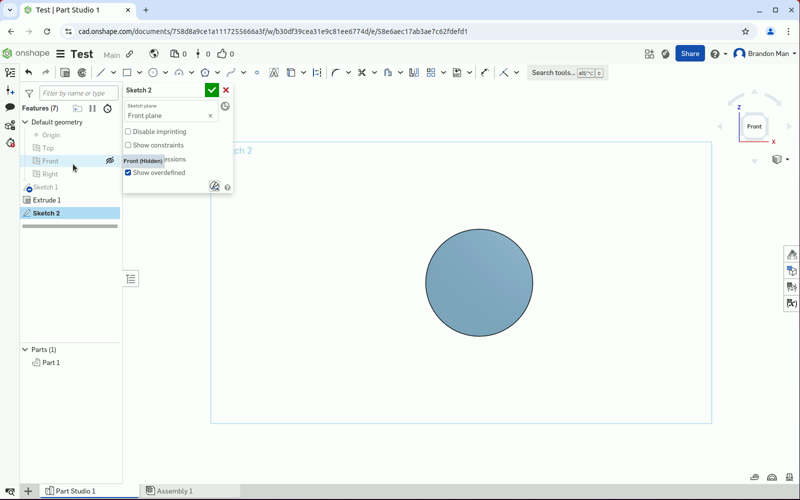
mouse_move(73, 352)
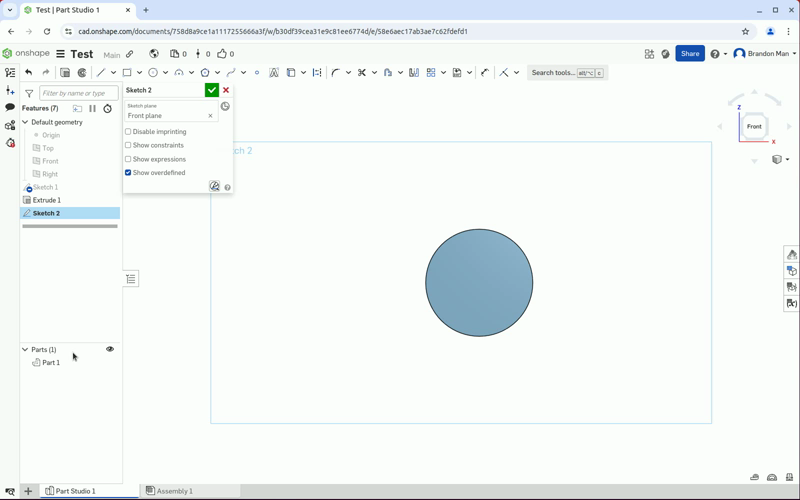
key(y)
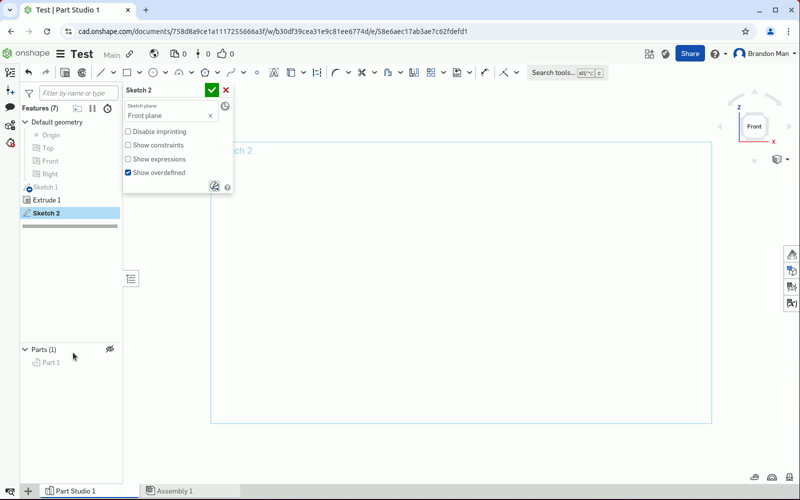
key(c)
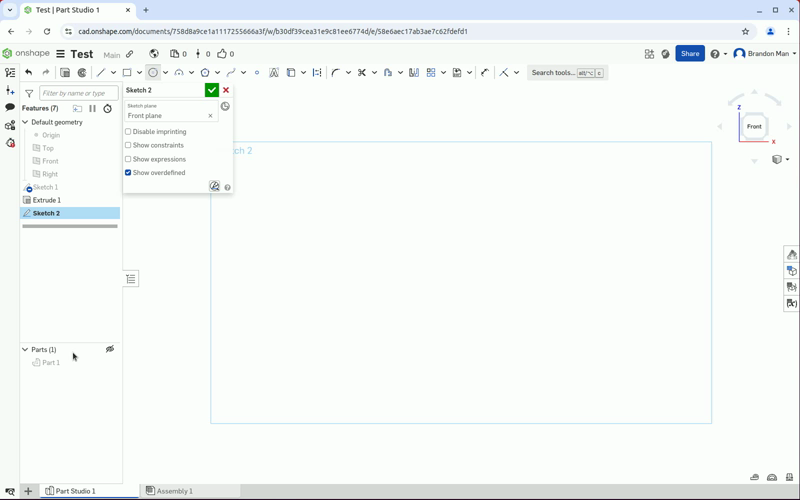
key_down(shift)
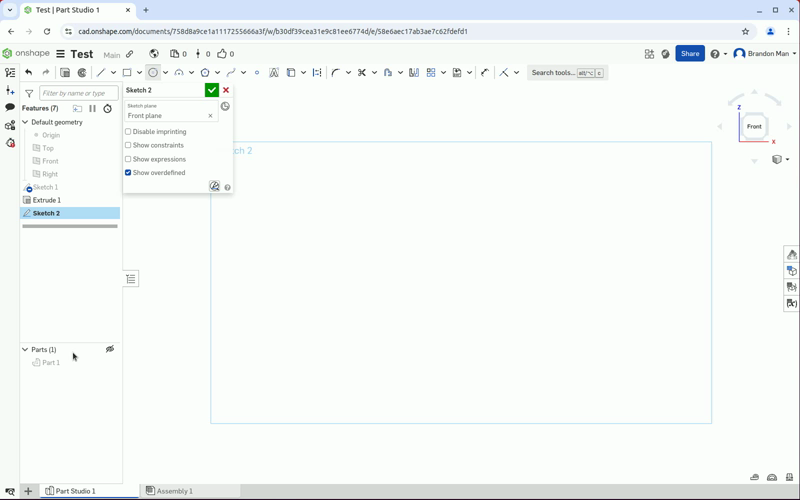
mouse_move(526, 207)
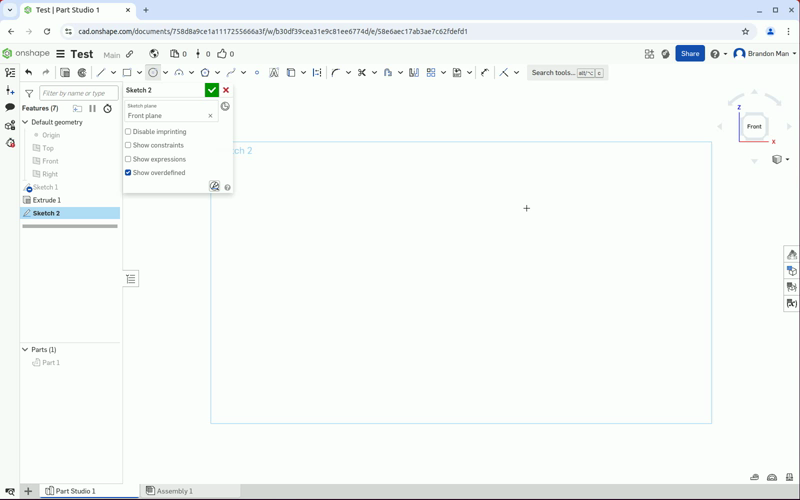
click(526, 207)
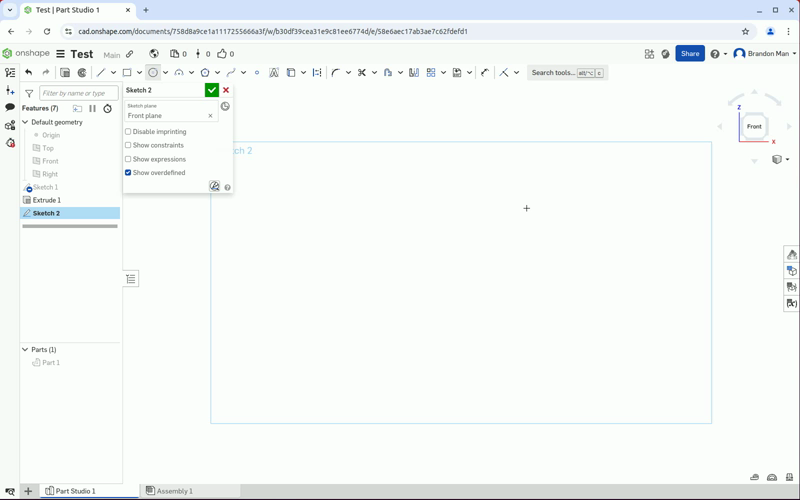
key_up(shift)
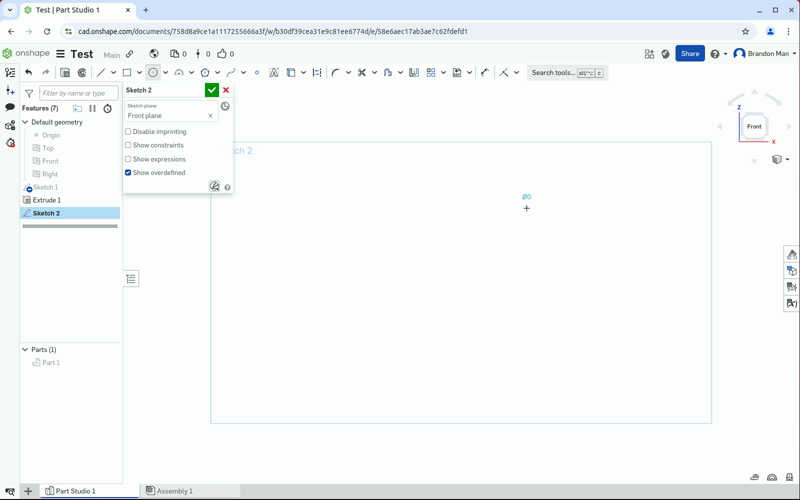
mouse_move(563, 207)
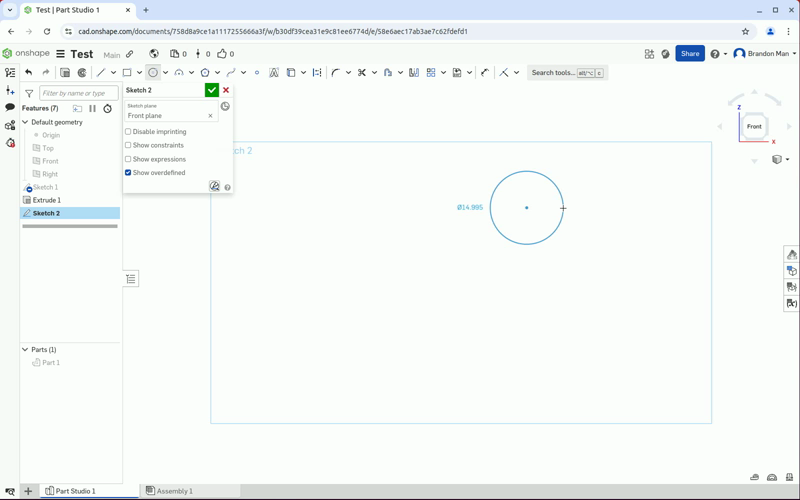
click(563, 207)
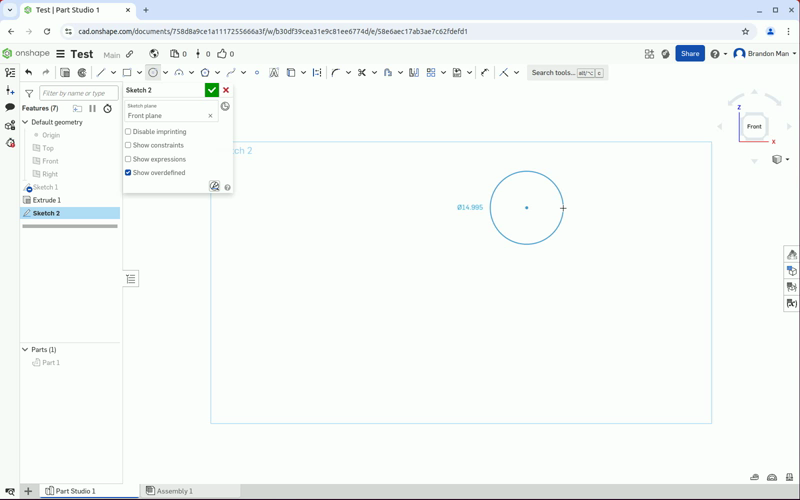
key(esc)
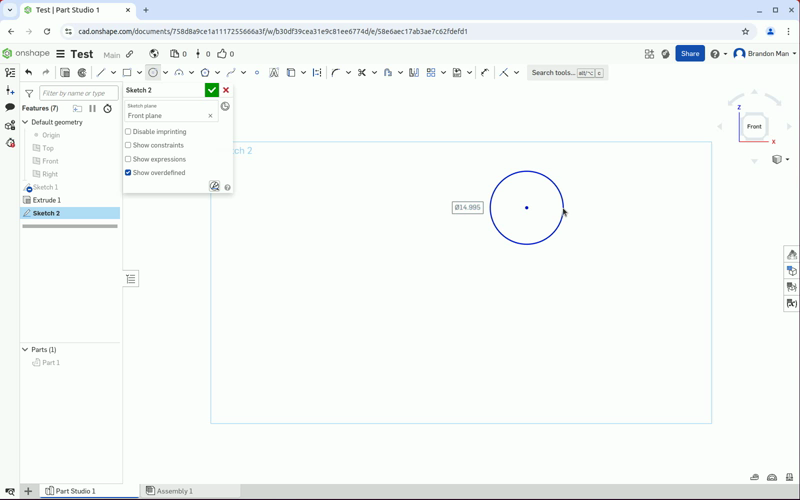
mouse_move(503, 228)
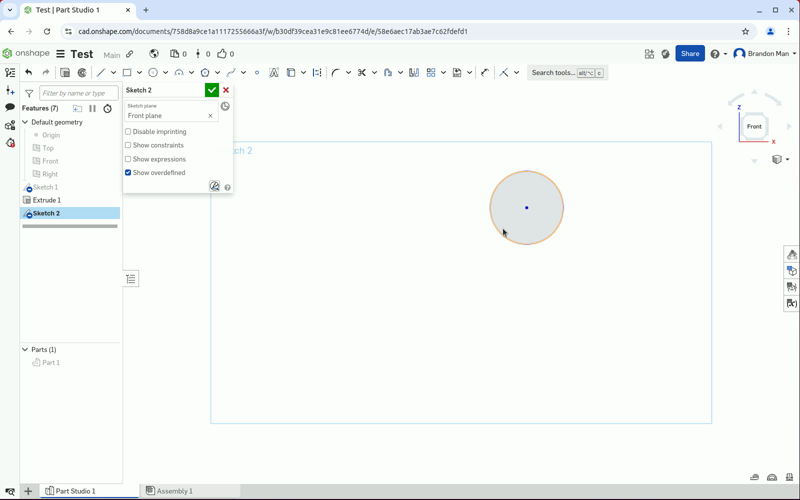
click(503, 228)
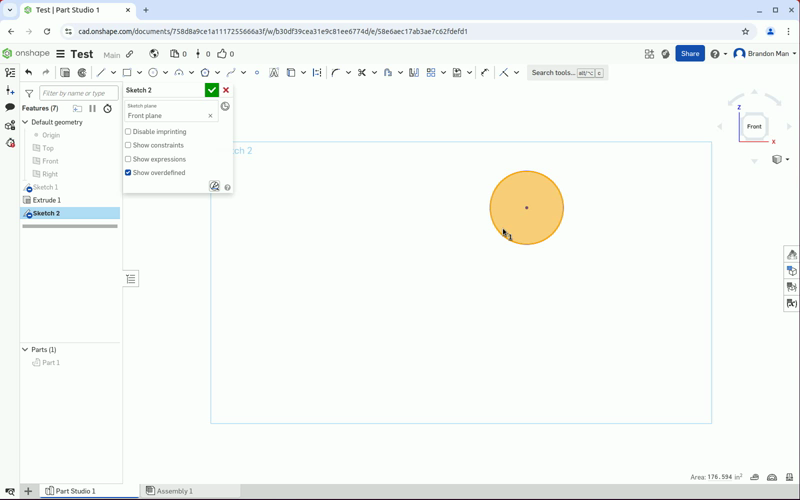
mouse_move(73, 352)
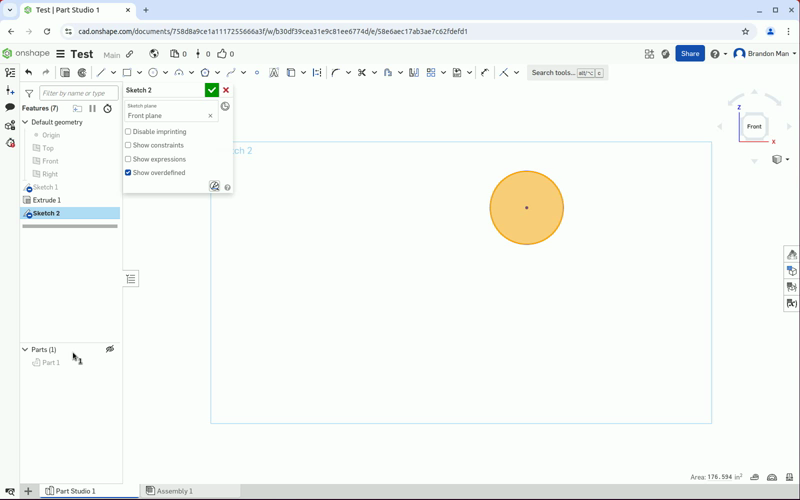
key(shift+y)
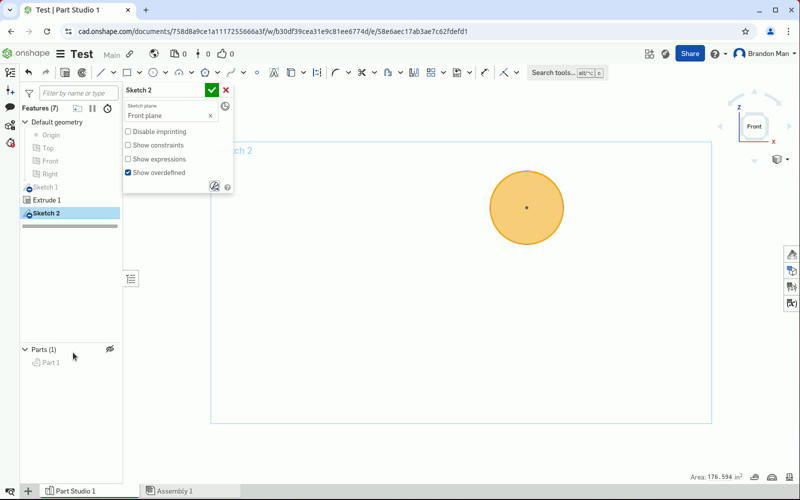
key(shift+e)
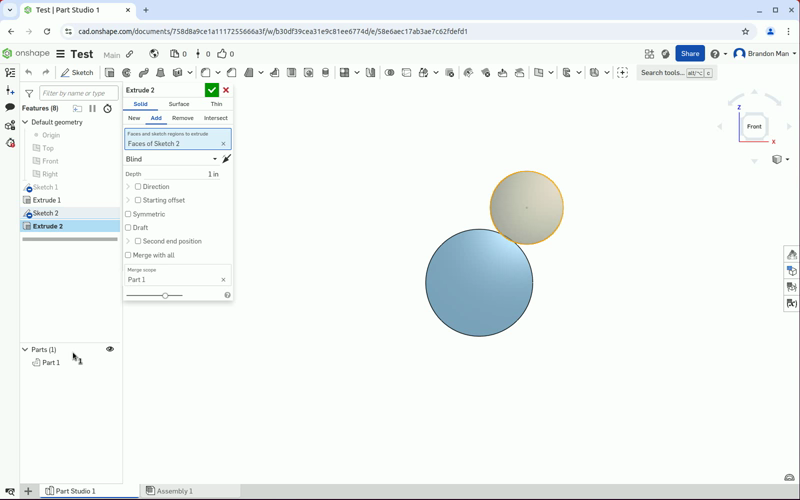
mouse_move(143, 106)
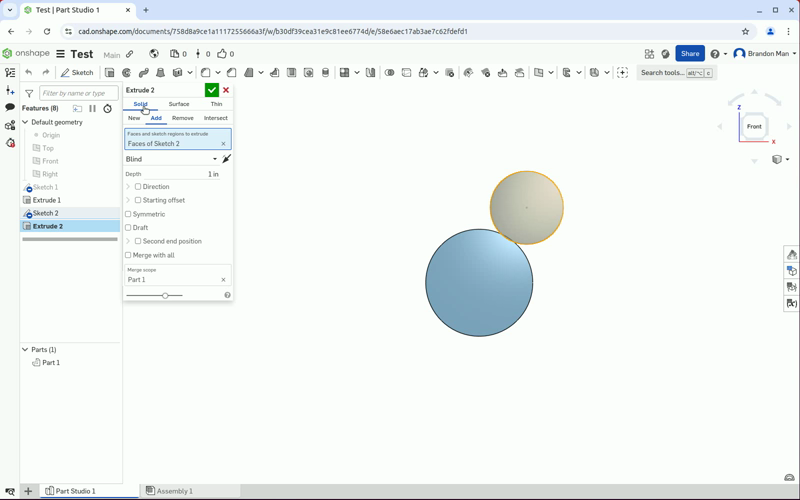
click(143, 106)
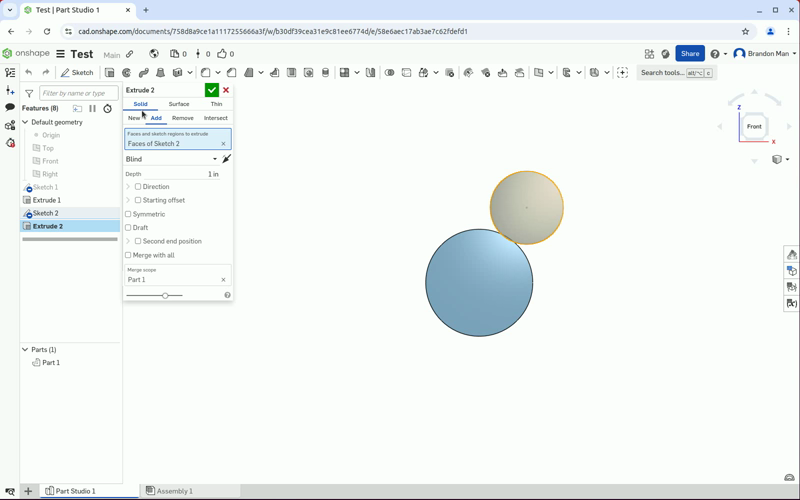
mouse_move(137, 120)
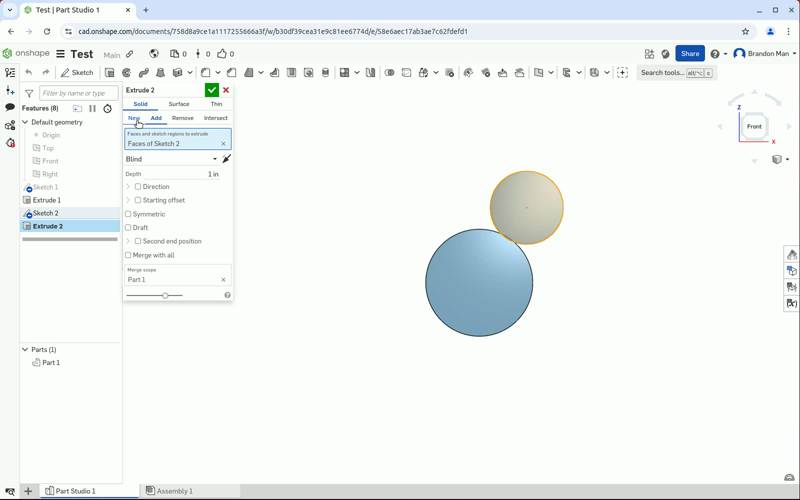
click(137, 120)
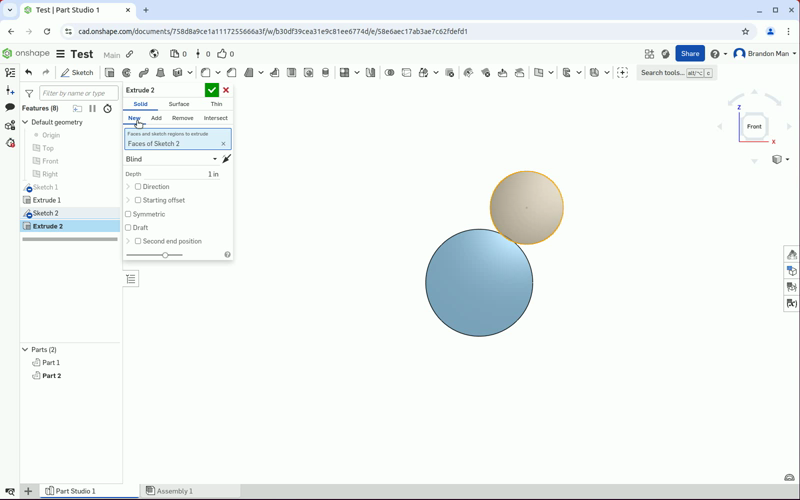
key(tab, 4)
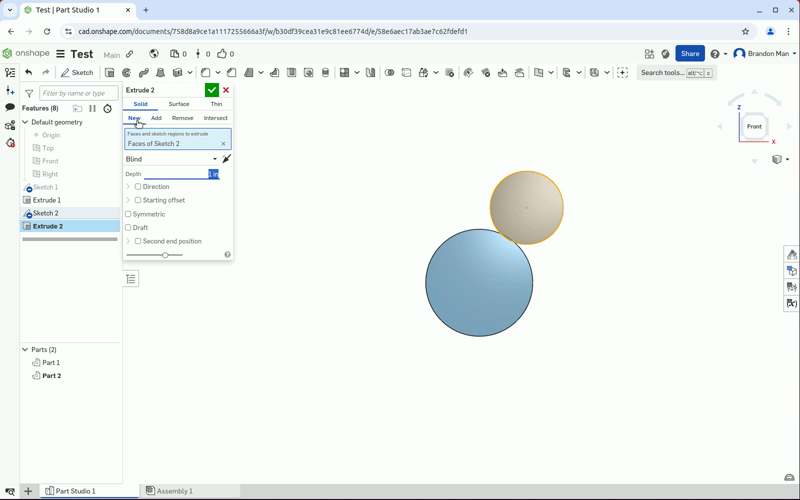
text(6.258)
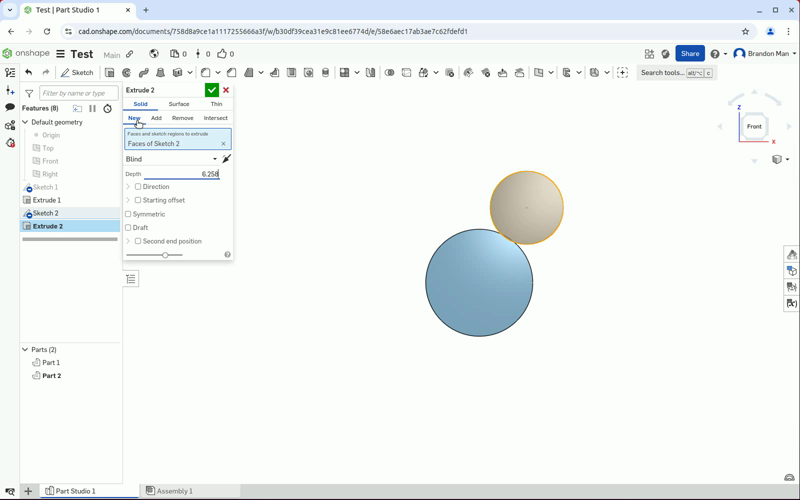
key(enter)
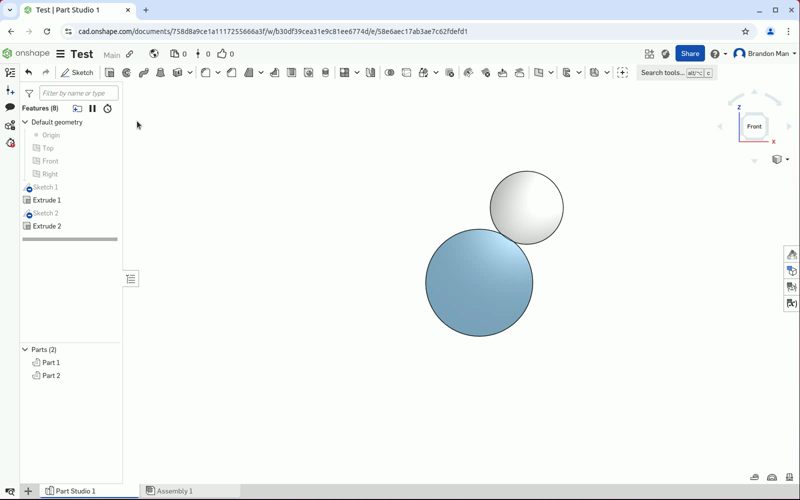
key(shift+h)
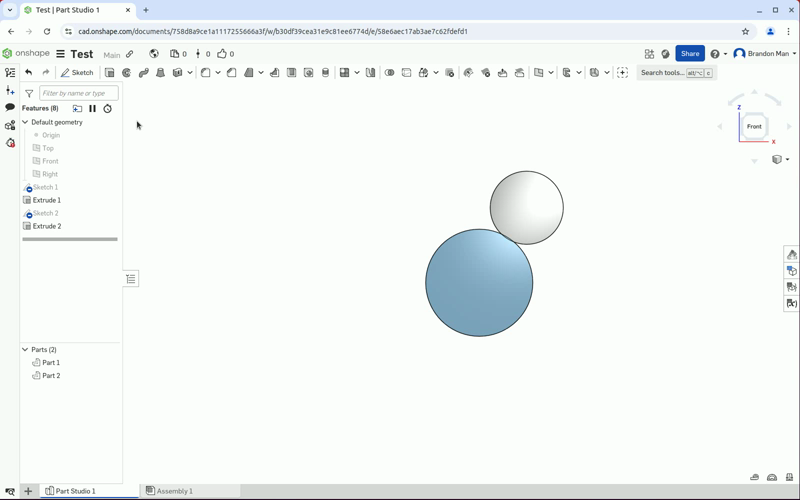
key(shift+h)
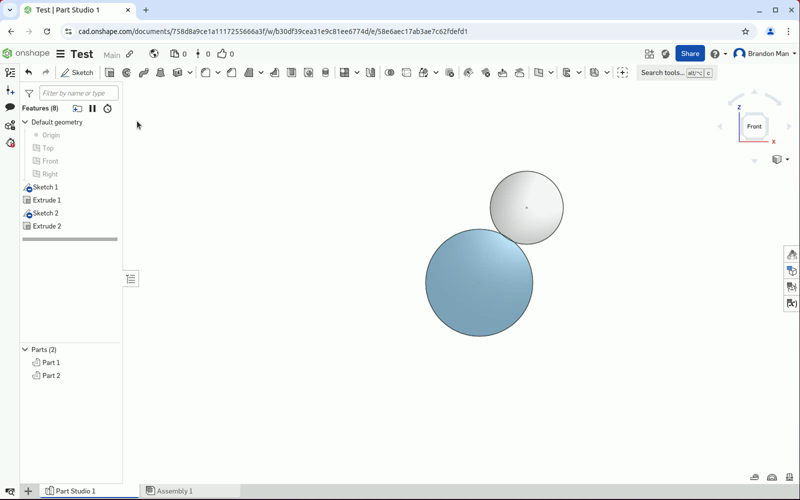
key(shift+7)
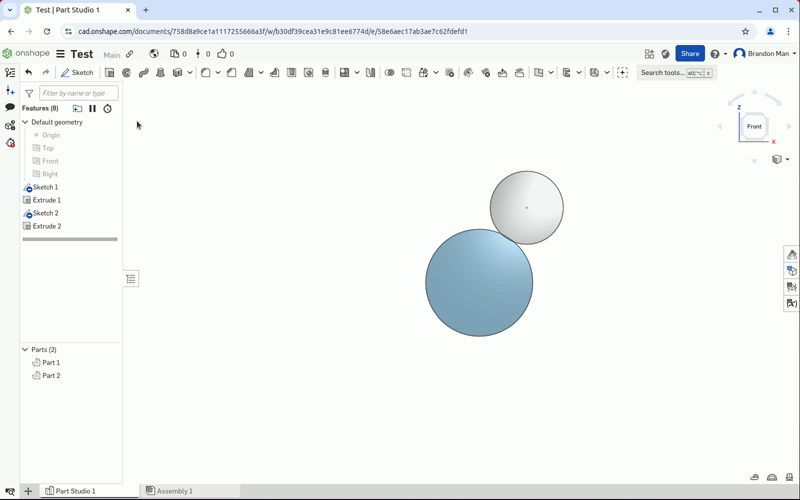
key(left, 2)
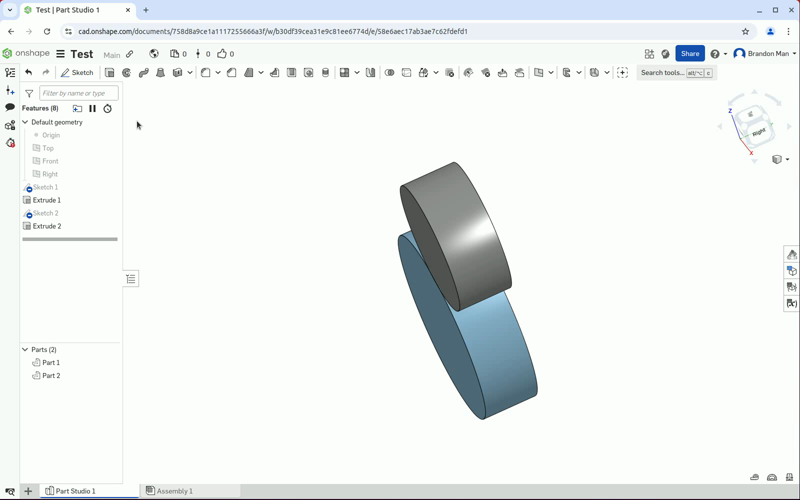
key(down, 2)
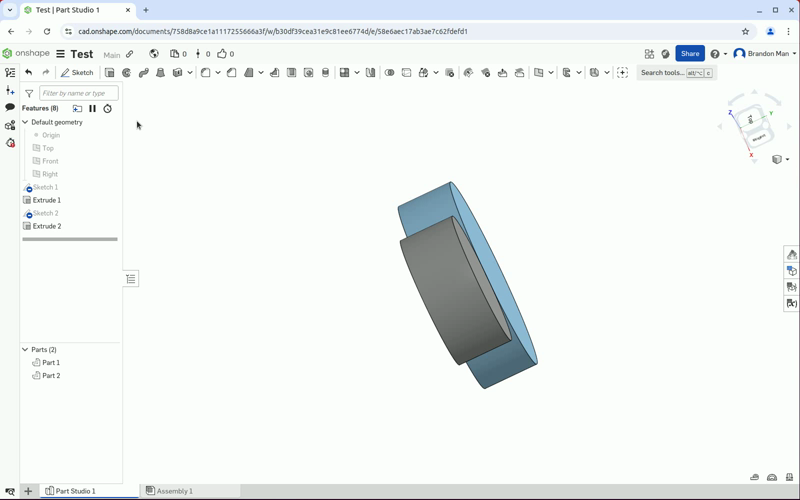
key(up, 2)
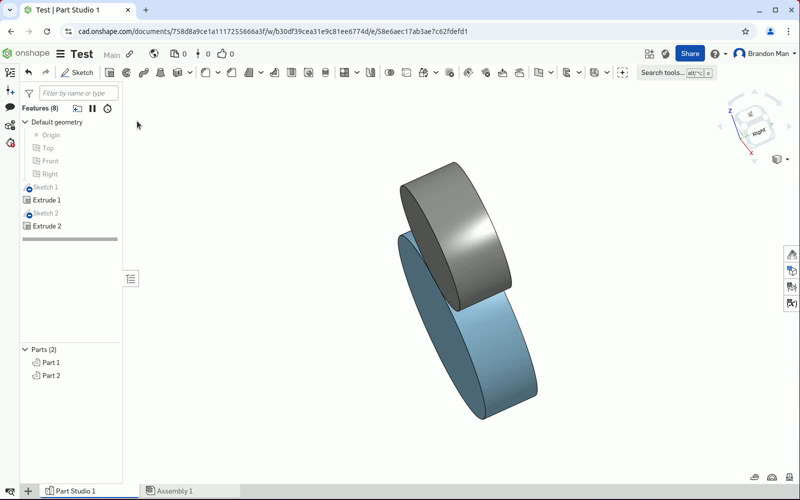
key(right, 2)
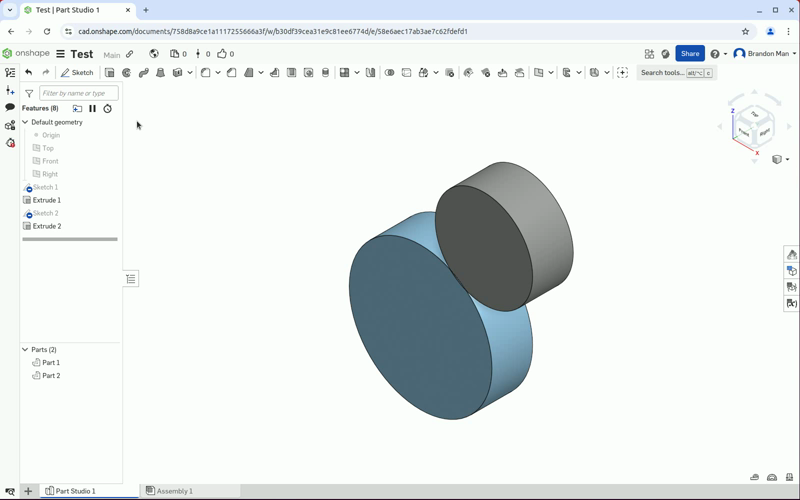
mouse_move(73, 189)
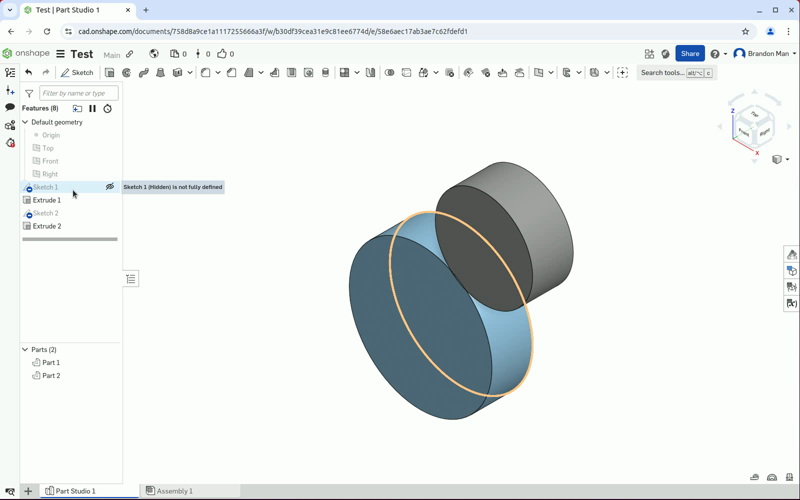
click(73, 189)